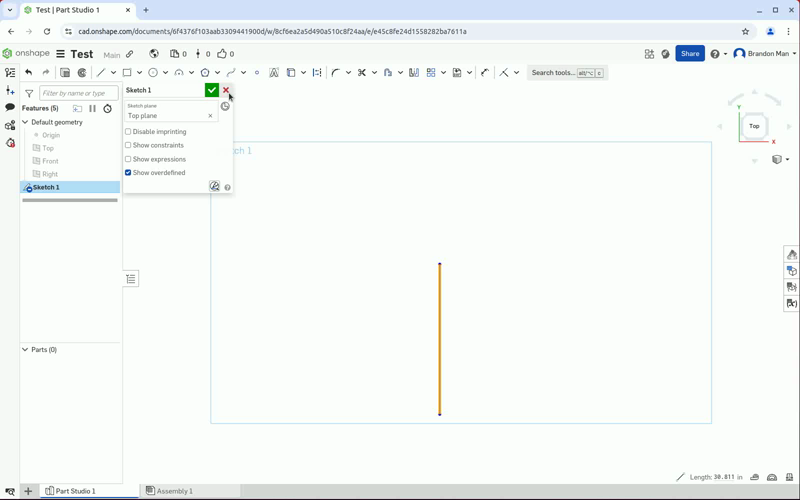
key(shift+h)
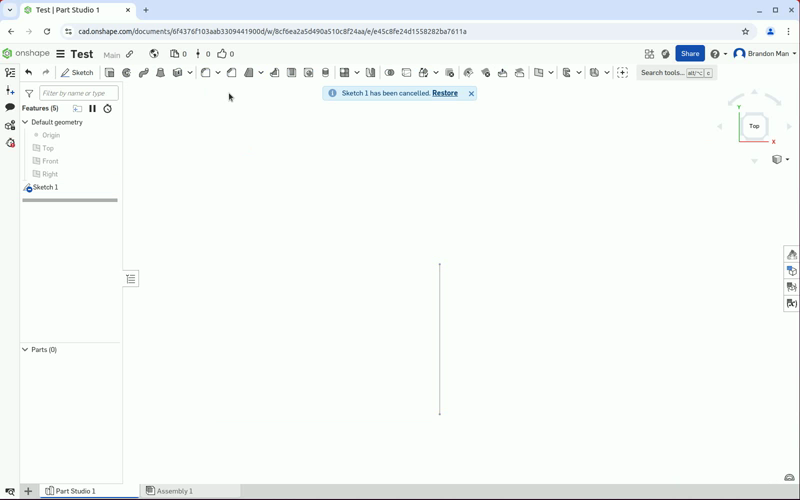
key(shift+s)
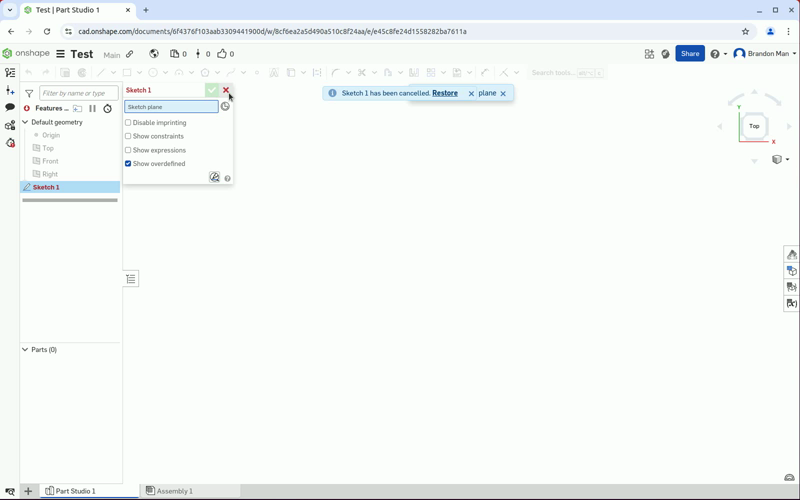
mouse_move(73, 150)
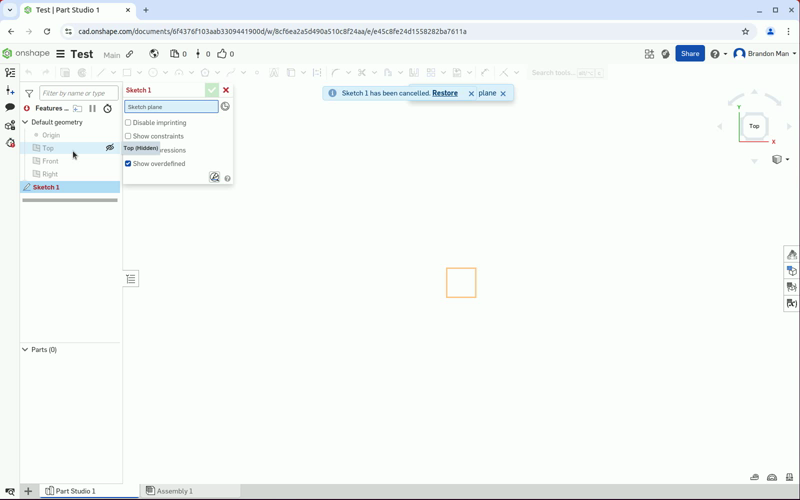
click(73, 150)
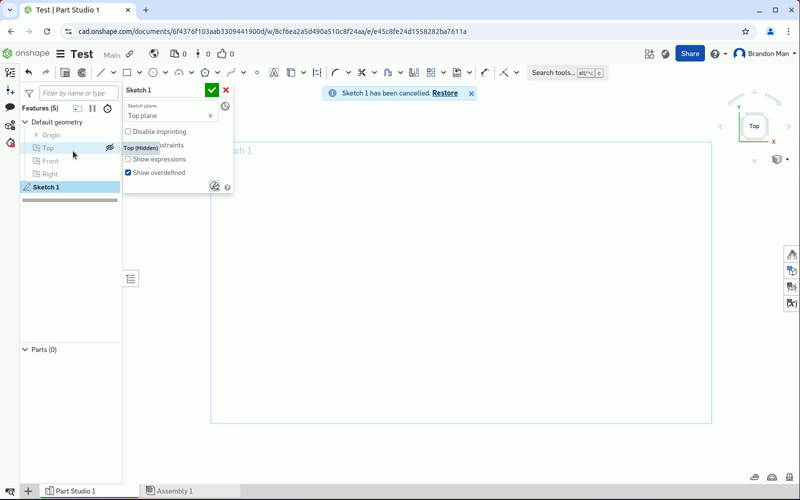
mouse_move(73, 352)
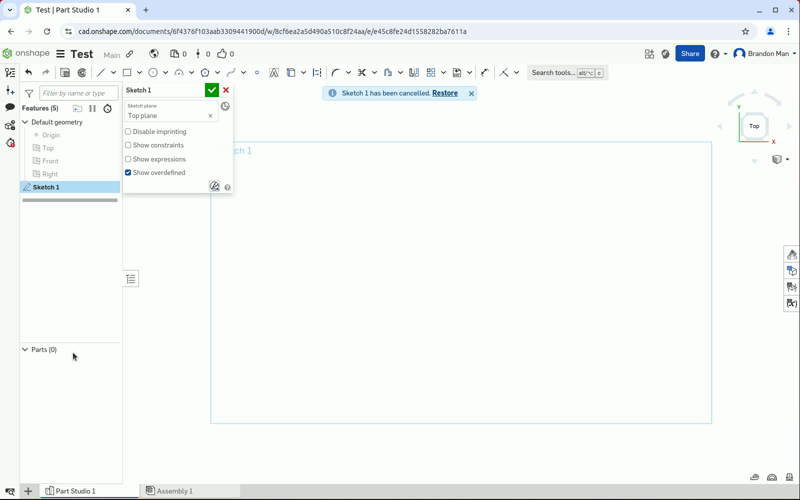
key(y)
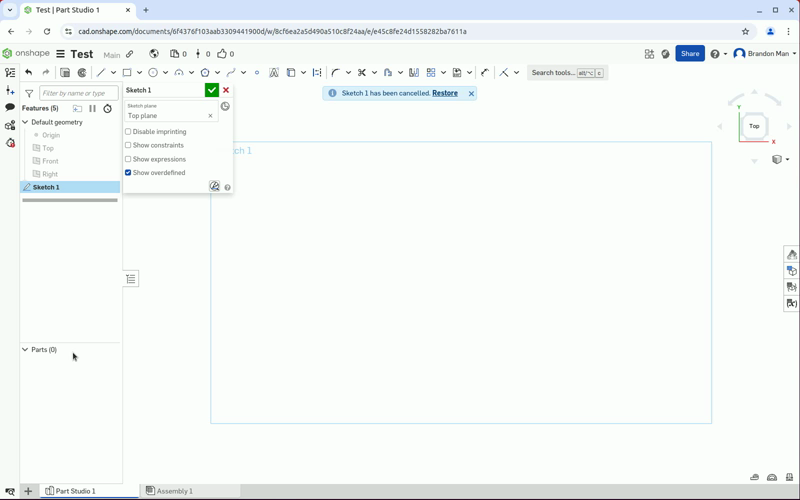
key(l)
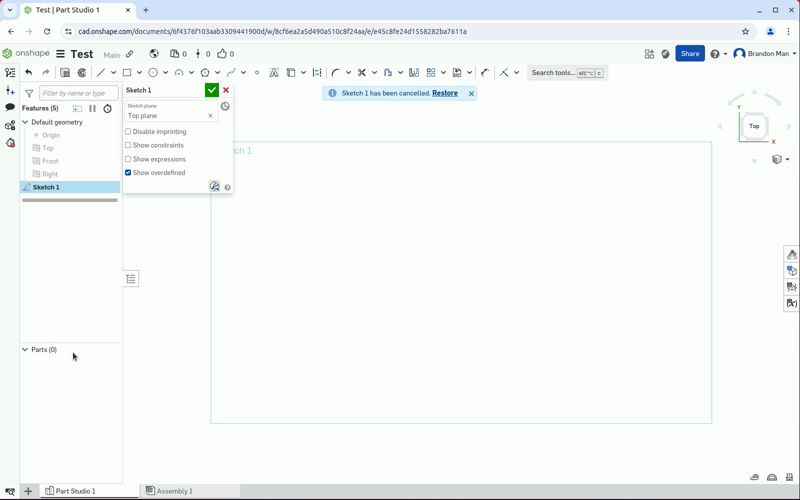
key_down(shift)
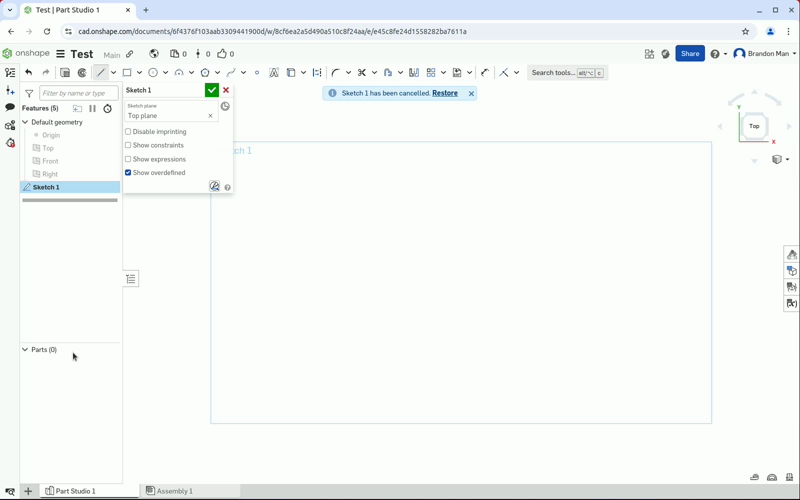
mouse_move(420, 322)
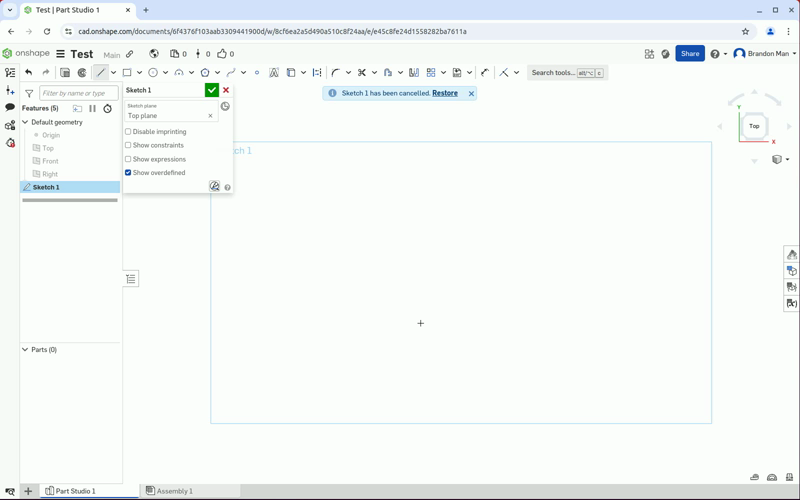
click(420, 322)
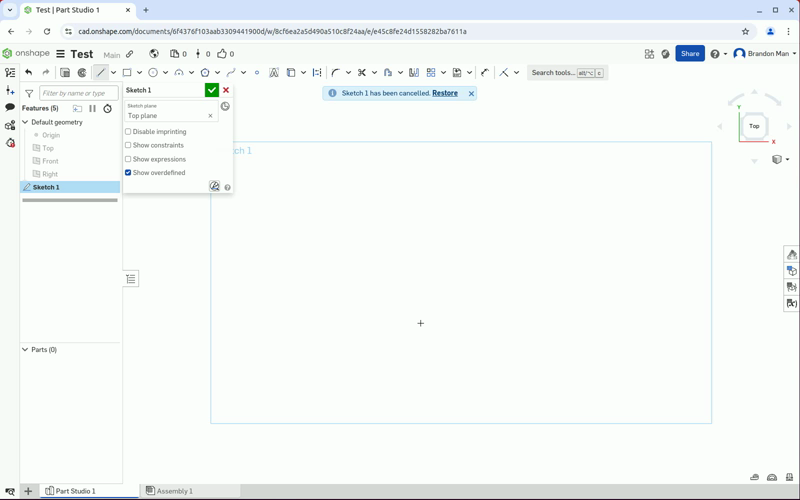
key_up(shift)
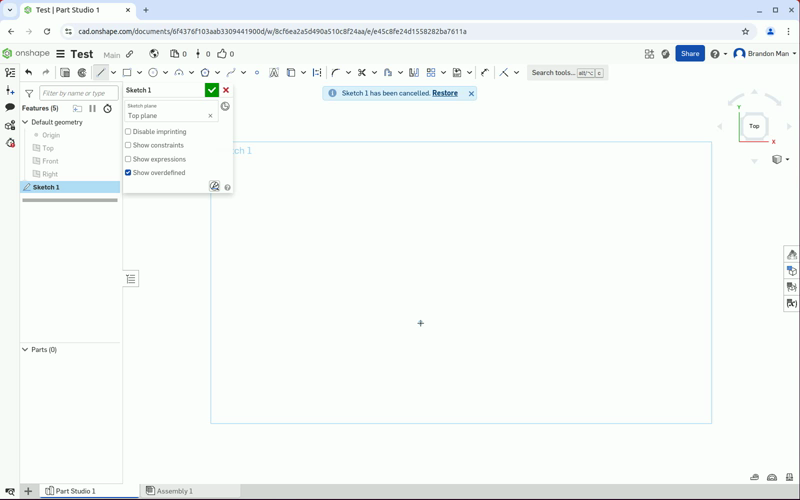
key_down(shift)
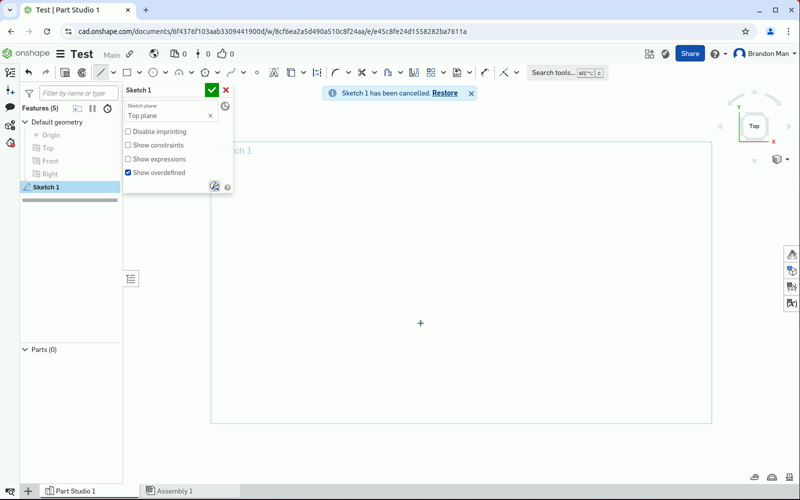
mouse_move(501, 322)
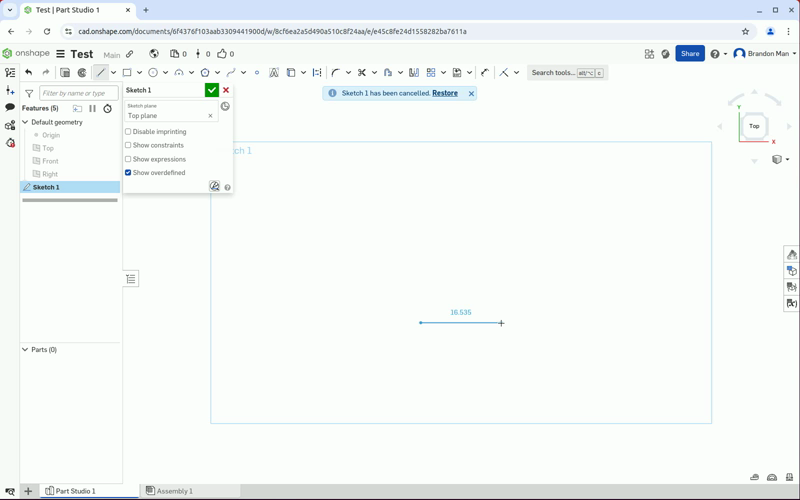
click(501, 322)
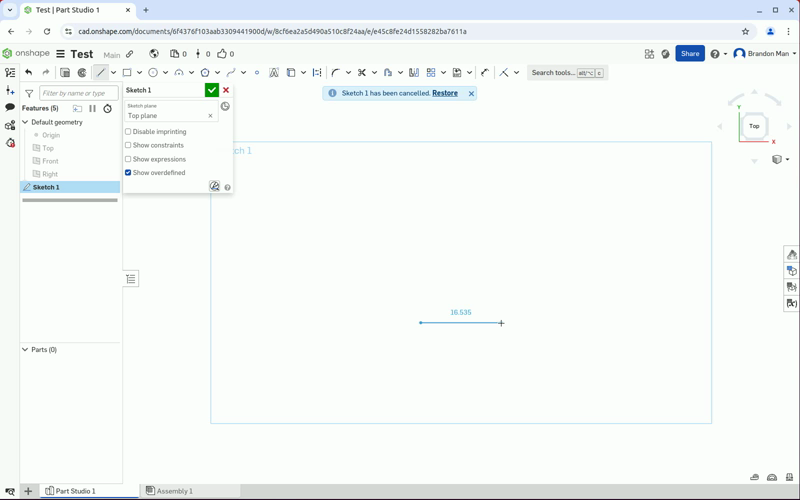
key_up(shift)
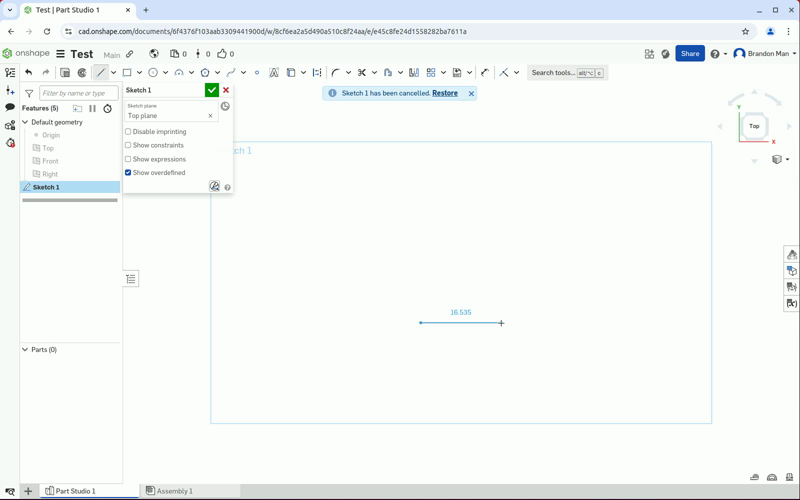
key_down(shift)
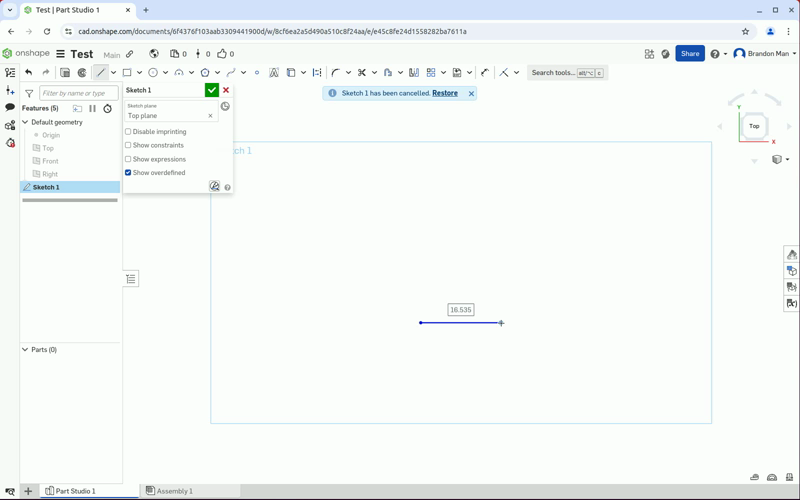
mouse_move(501, 242)
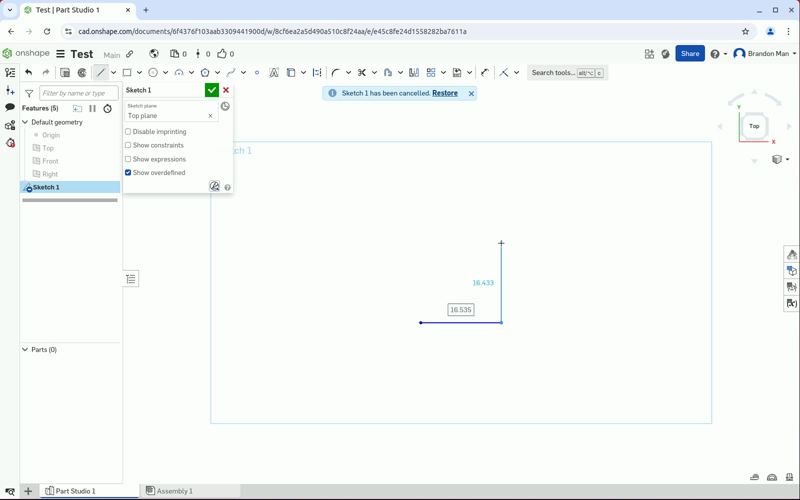
click(501, 242)
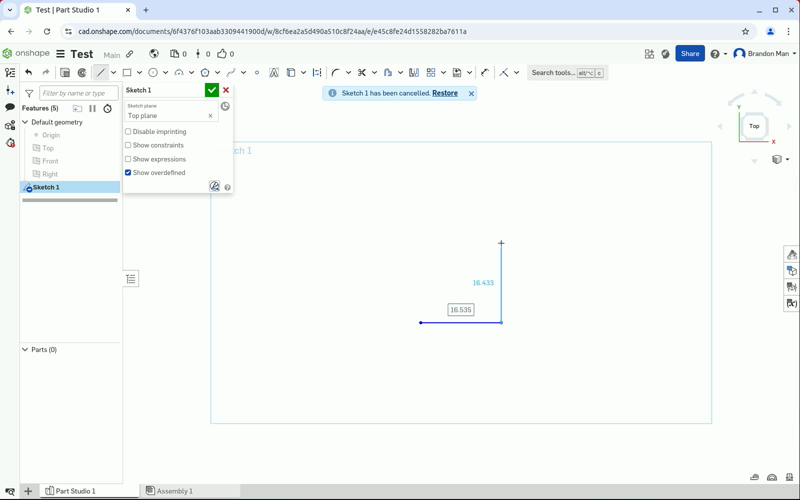
key_up(shift)
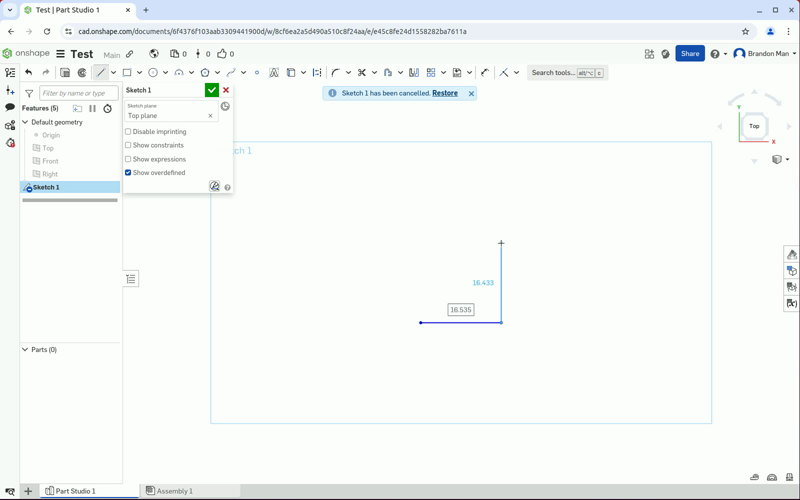
key_down(shift)
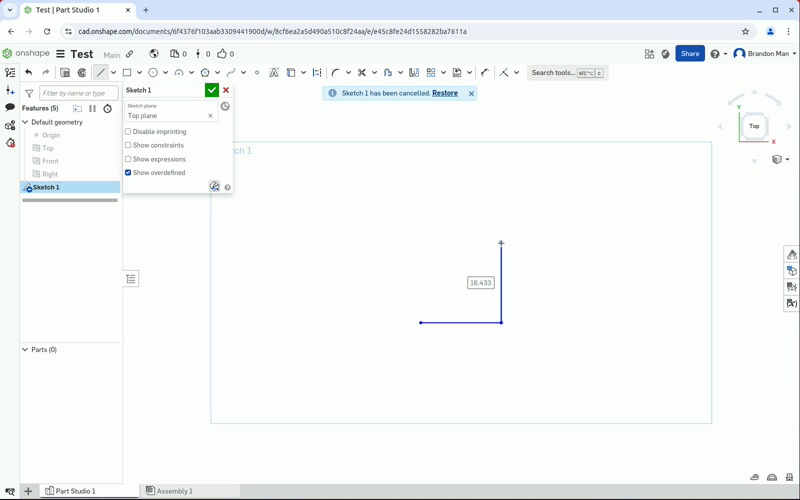
mouse_move(420, 242)
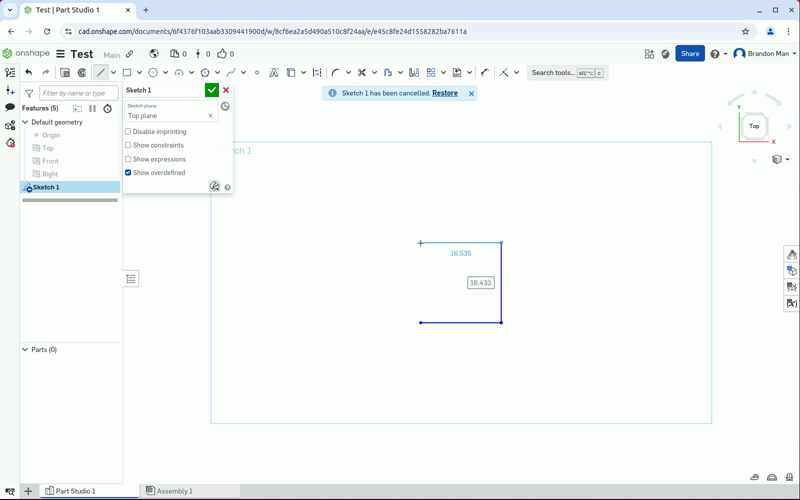
click(420, 242)
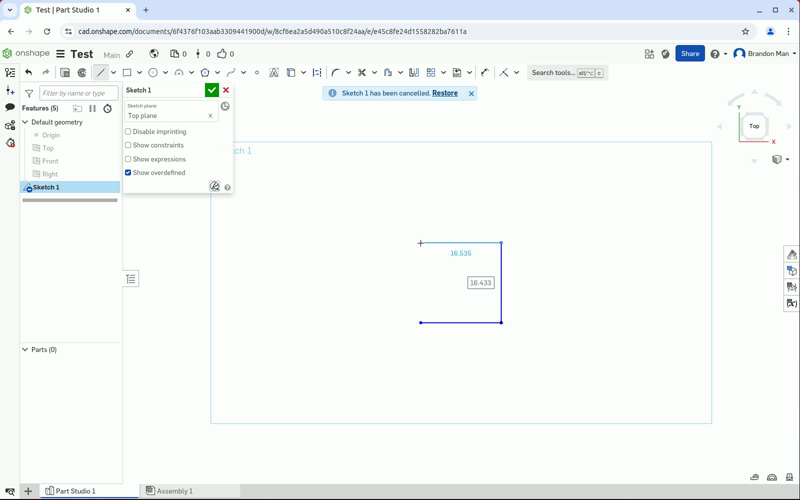
key_up(shift)
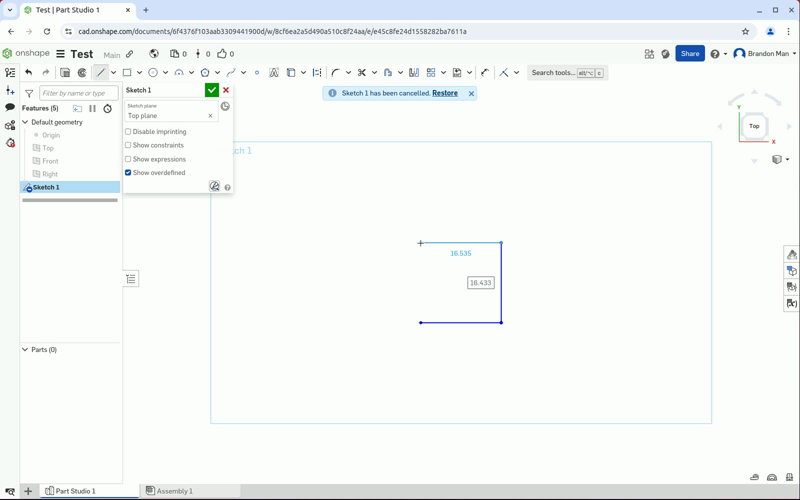
key_down(shift)
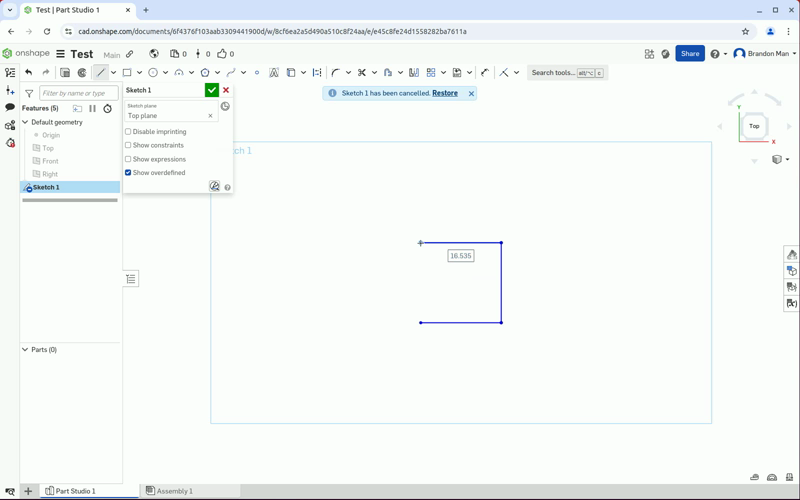
mouse_move(420, 322)
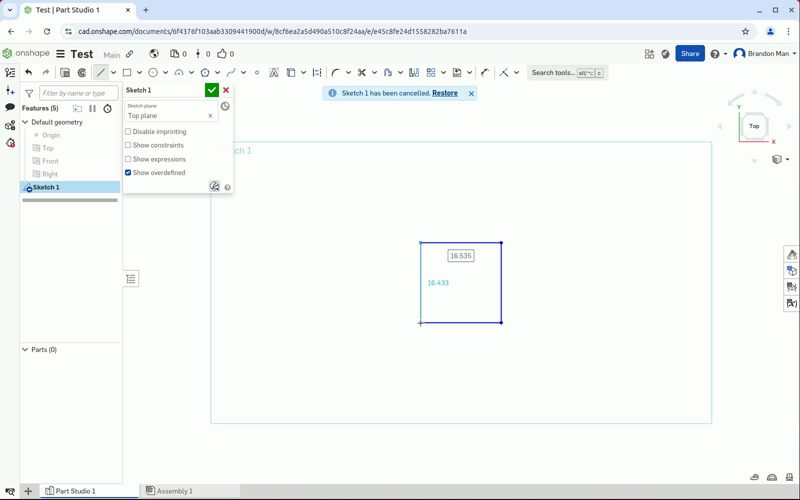
key_up(shift)
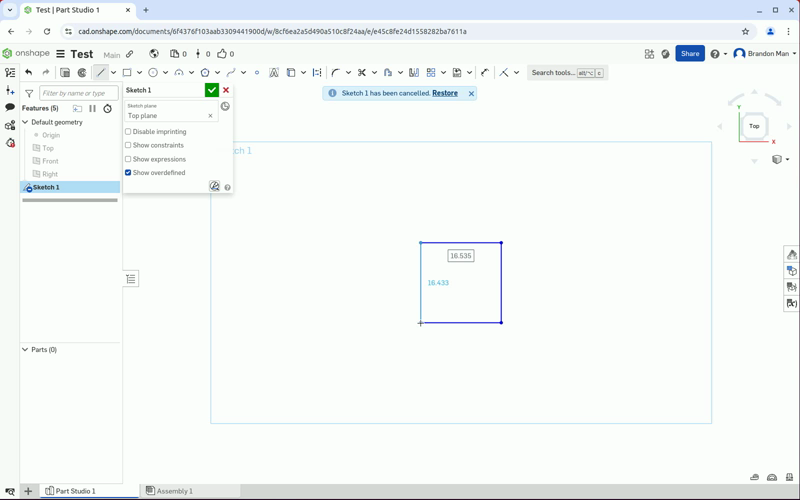
click(420, 322)
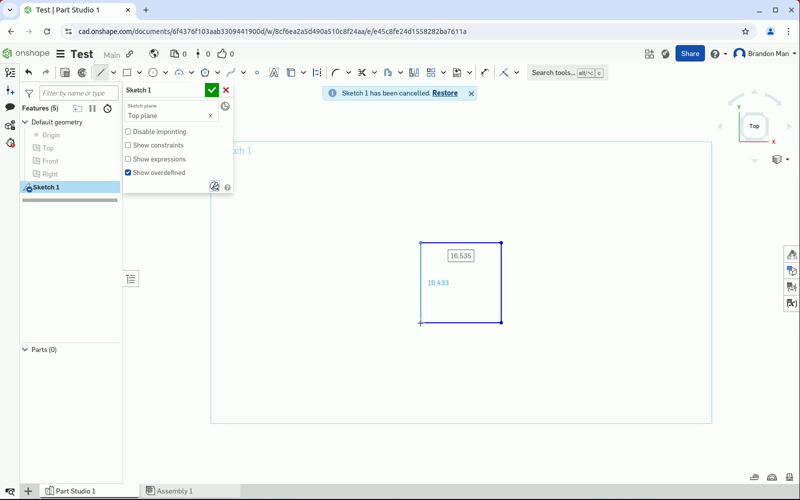
key(esc)
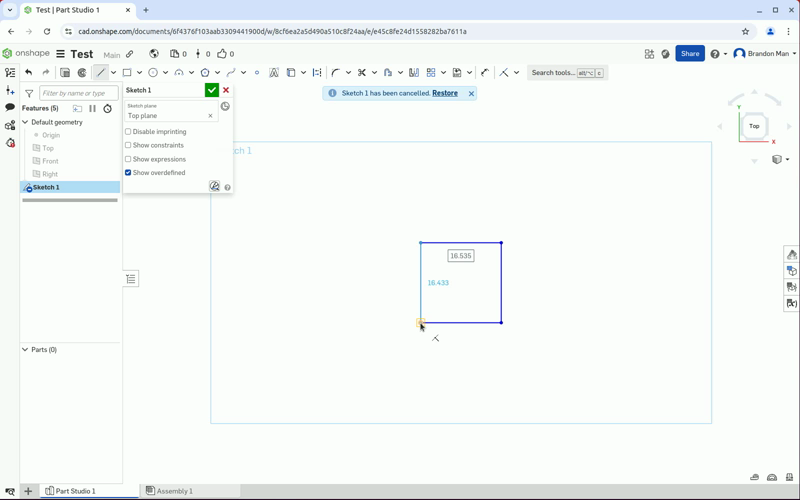
mouse_move(446, 271)
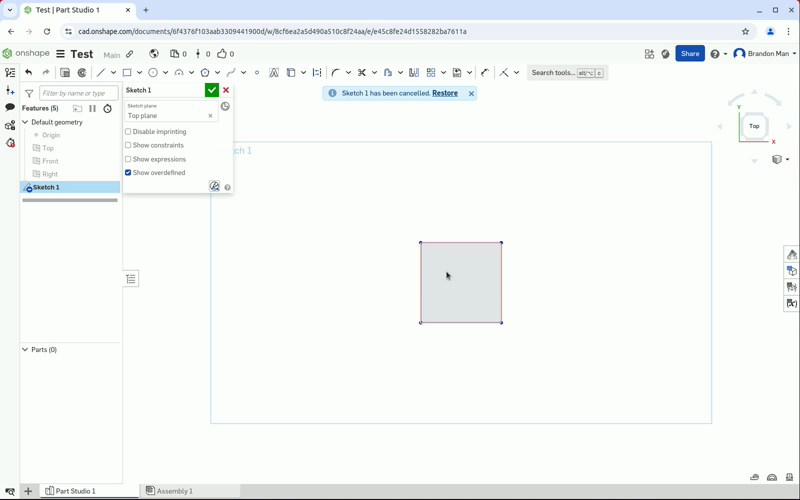
click(446, 271)
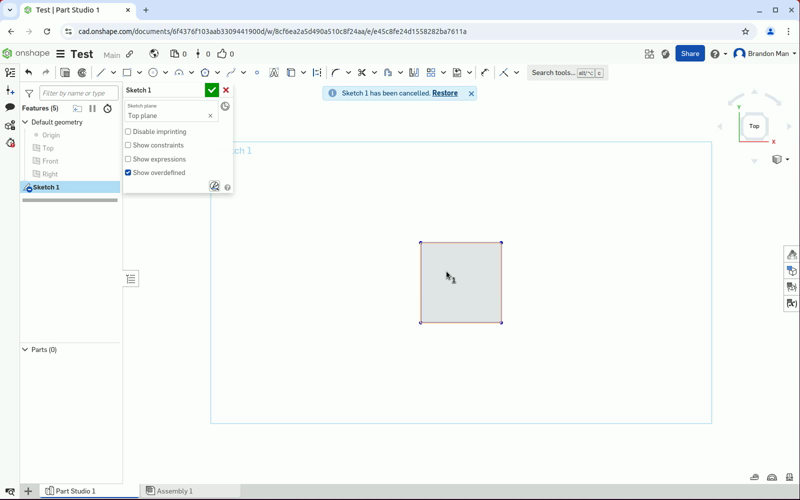
mouse_move(73, 352)
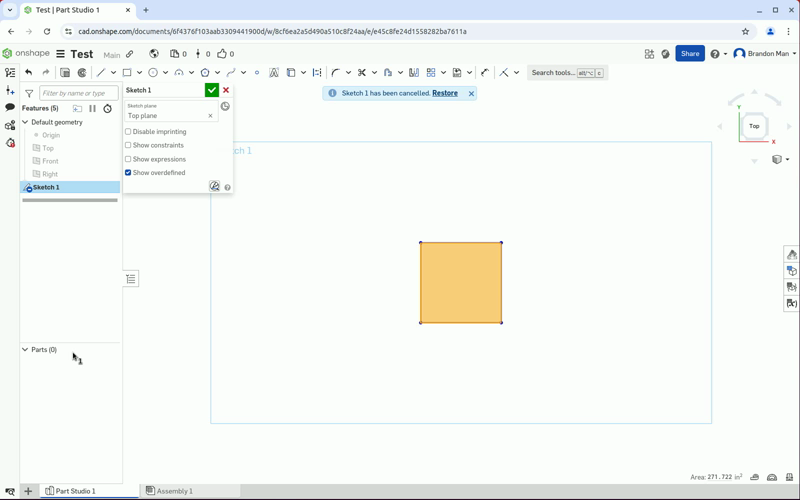
key(shift+y)
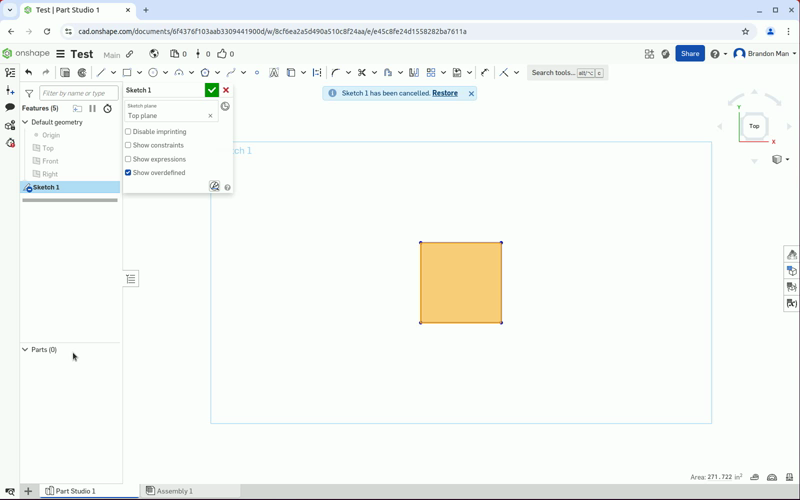
key(shift+e)
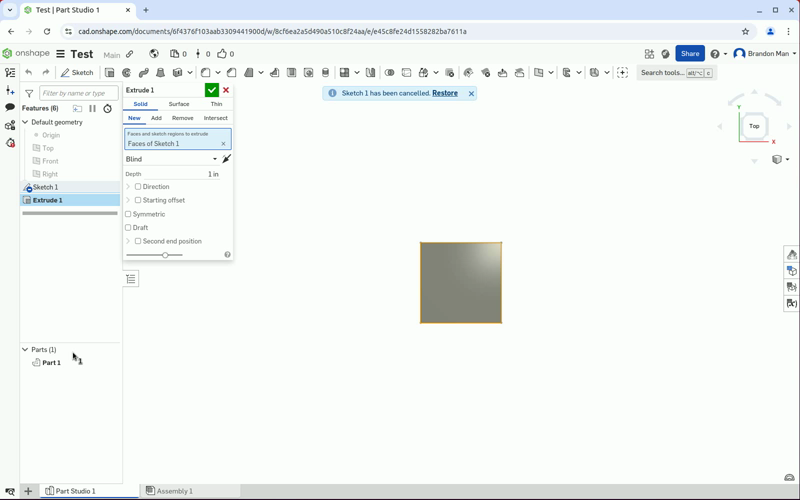
mouse_move(143, 106)
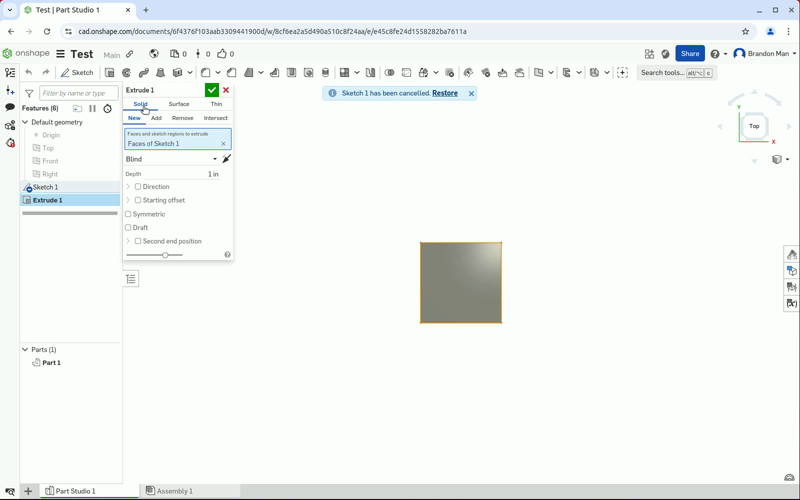
click(143, 106)
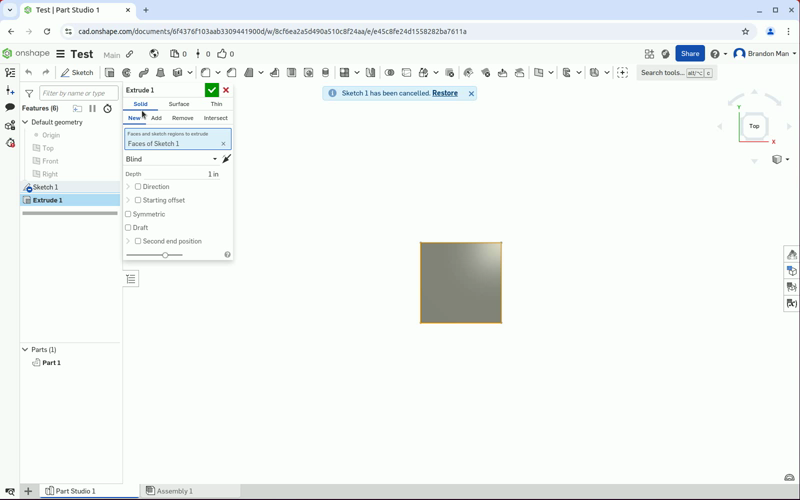
mouse_move(137, 120)
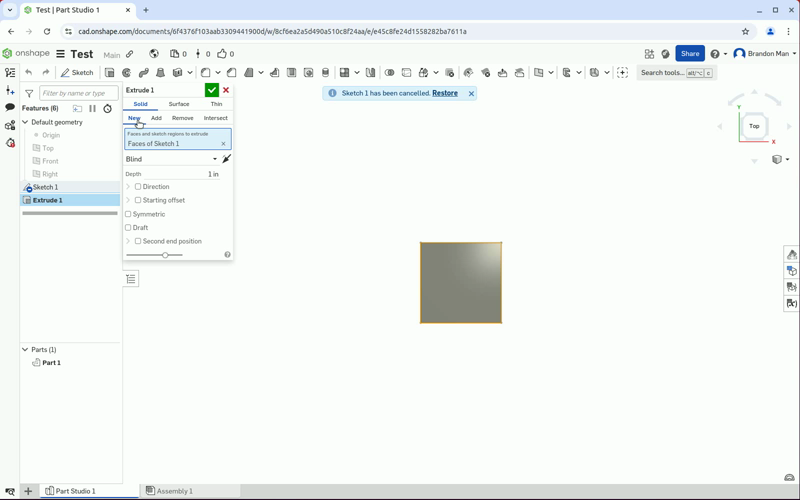
click(137, 120)
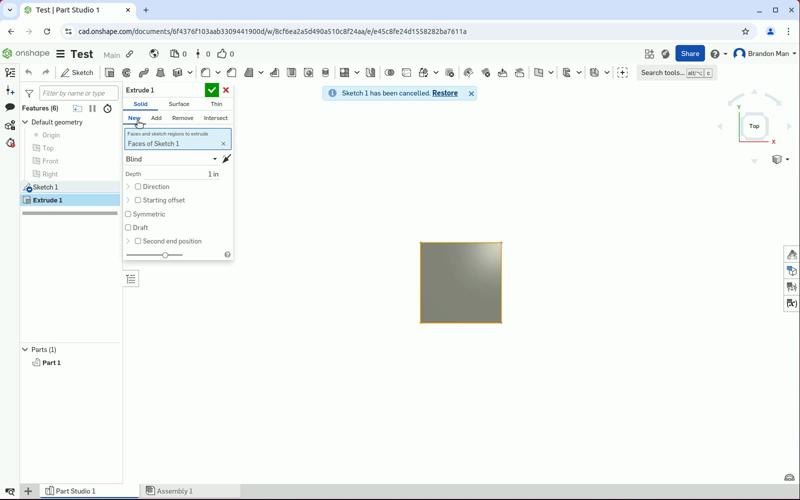
key(tab, 4)
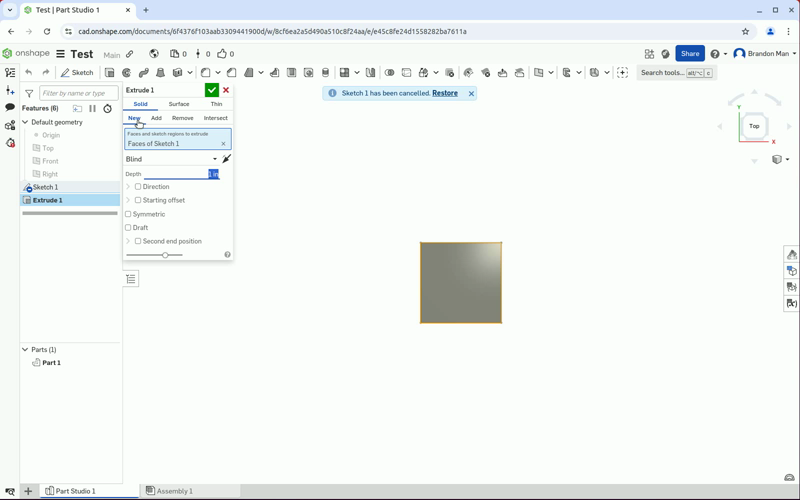
text(16.368)
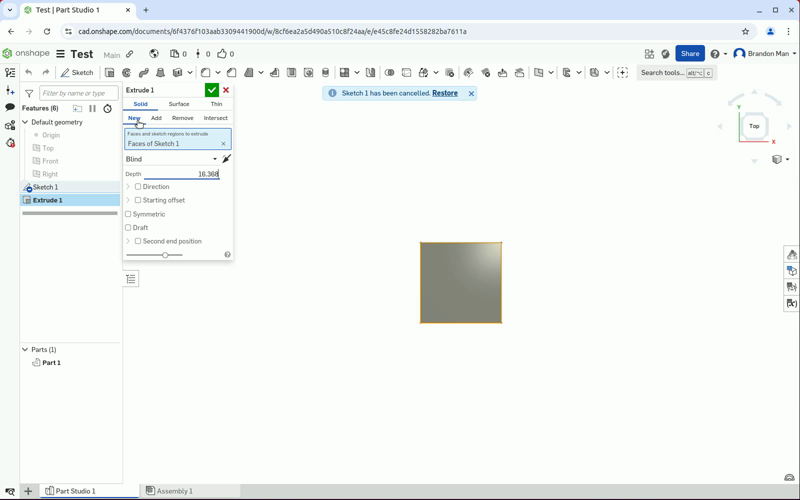
key(enter)
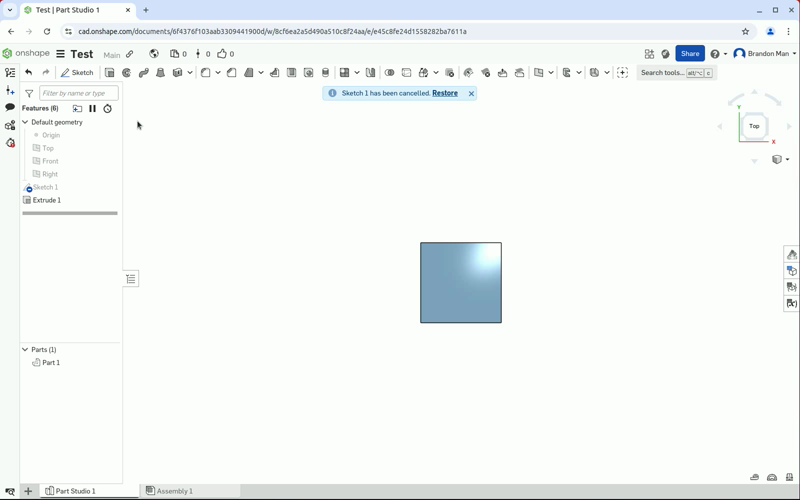
key(shift+h)
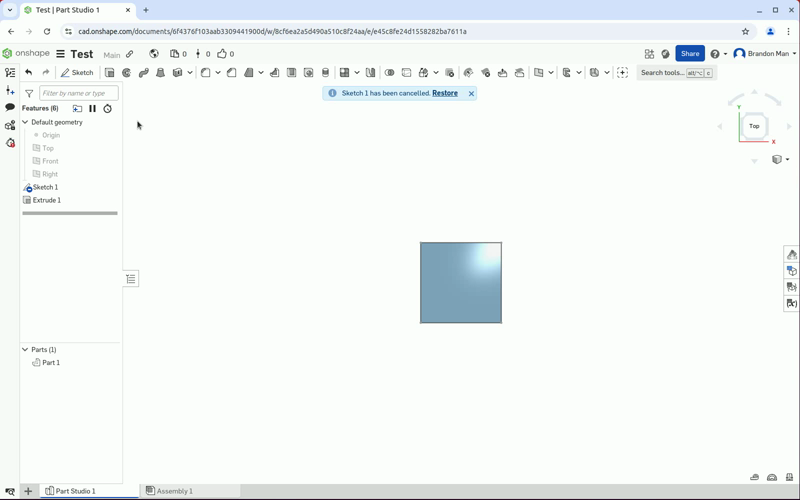
key(shift+h)
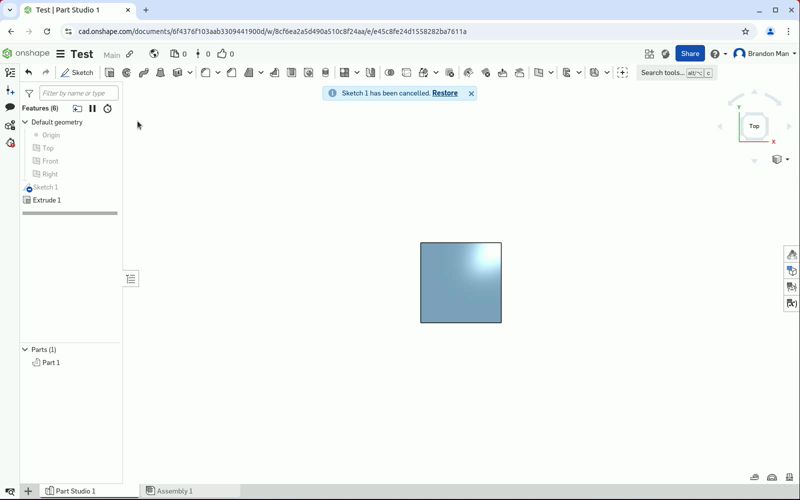
mouse_move(73, 189)
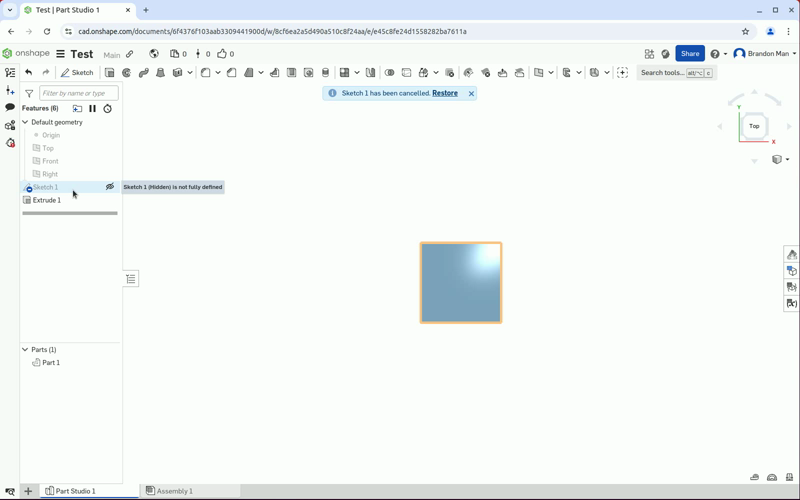
click(73, 189)
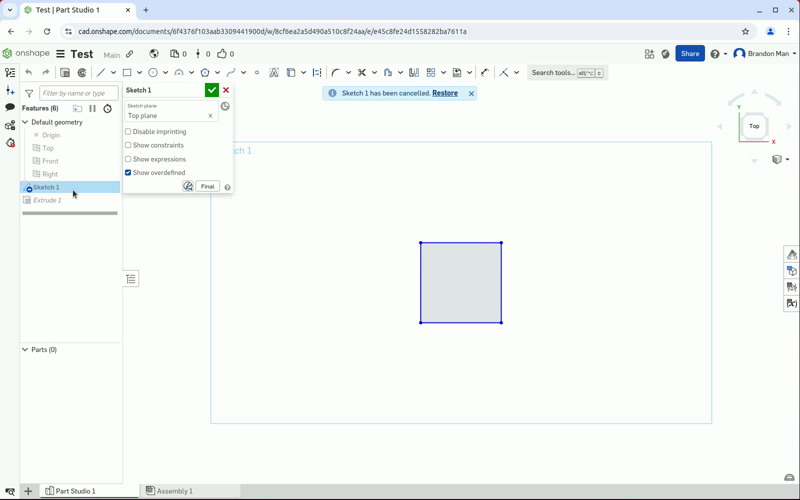
mouse_move(229, 92)
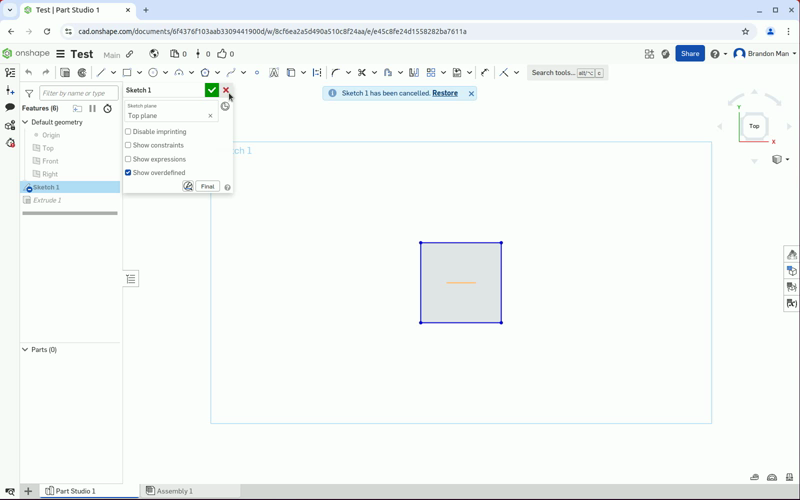
click(229, 92)
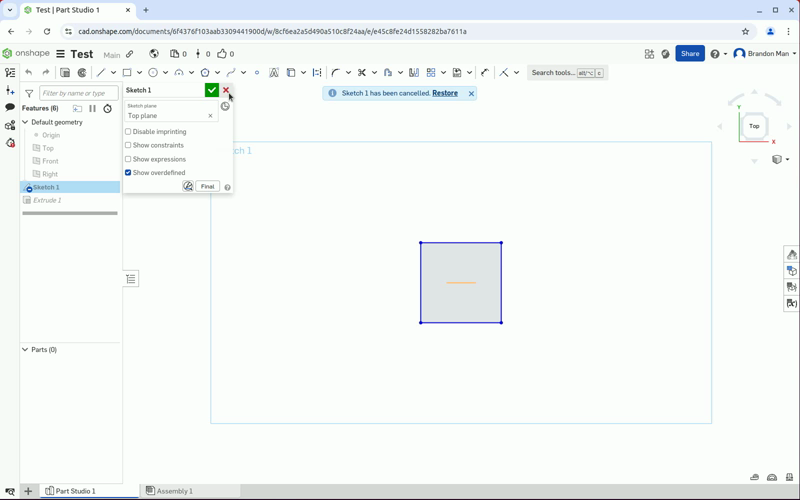
key(shift+s)
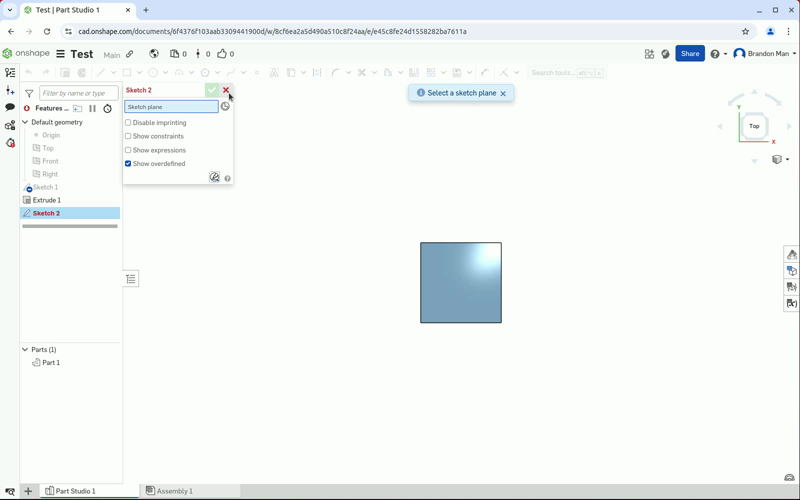
mouse_move(73, 150)
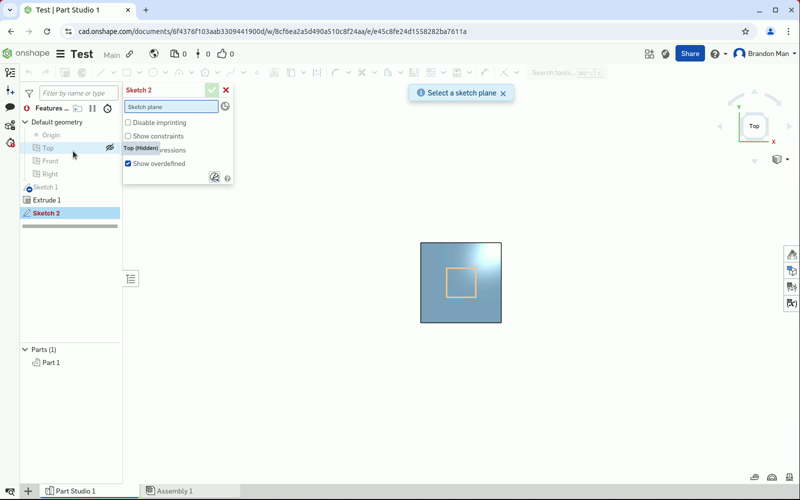
click(73, 150)
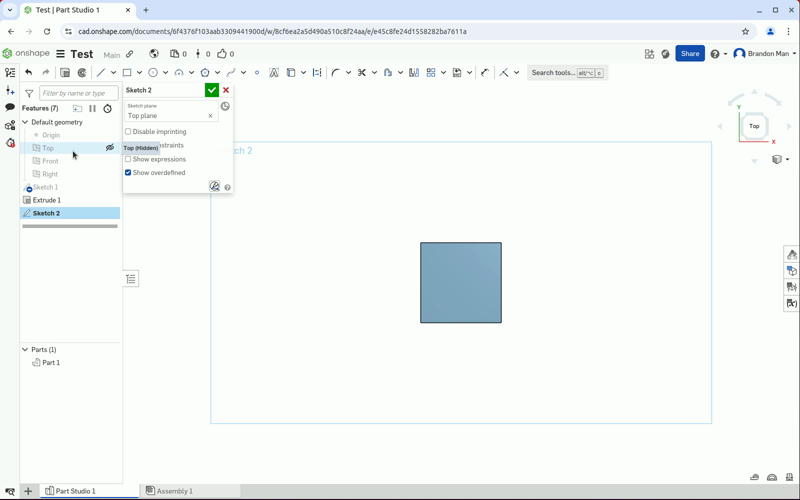
mouse_move(73, 352)
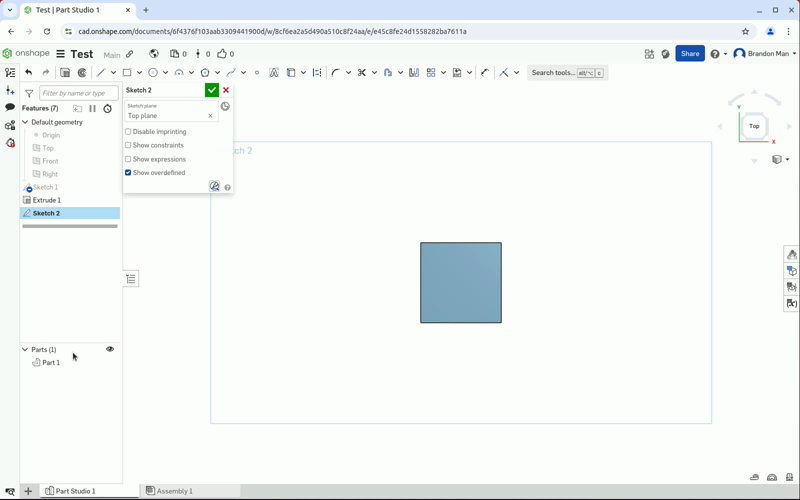
key(y)
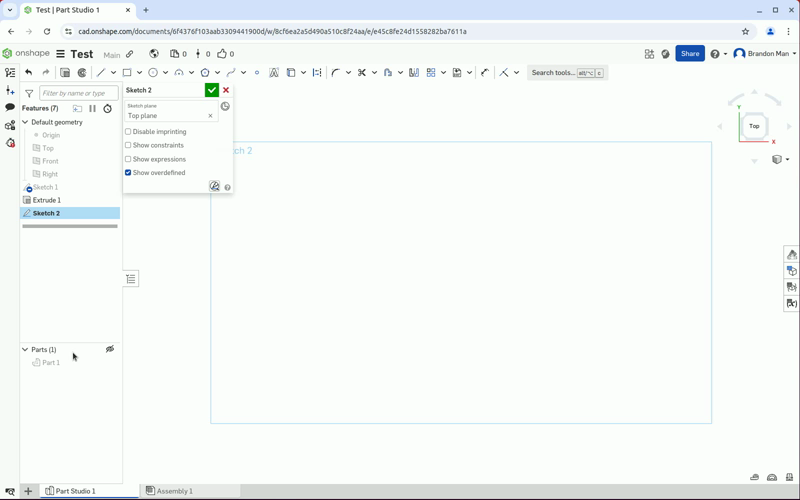
key(c)
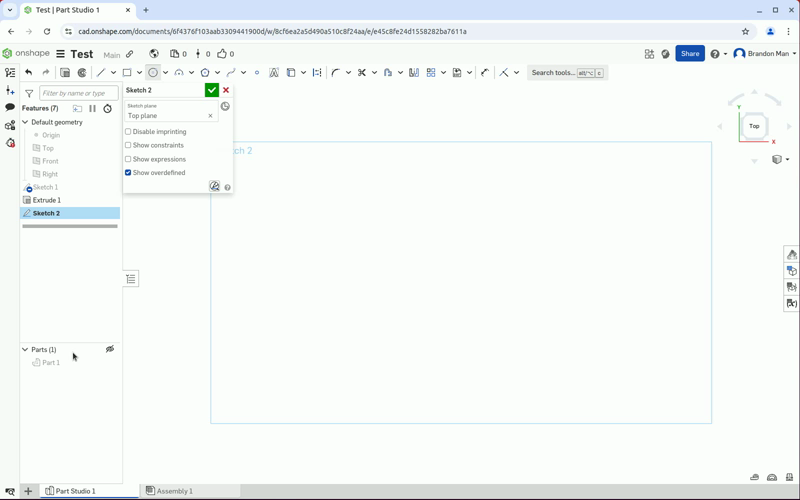
key_down(shift)
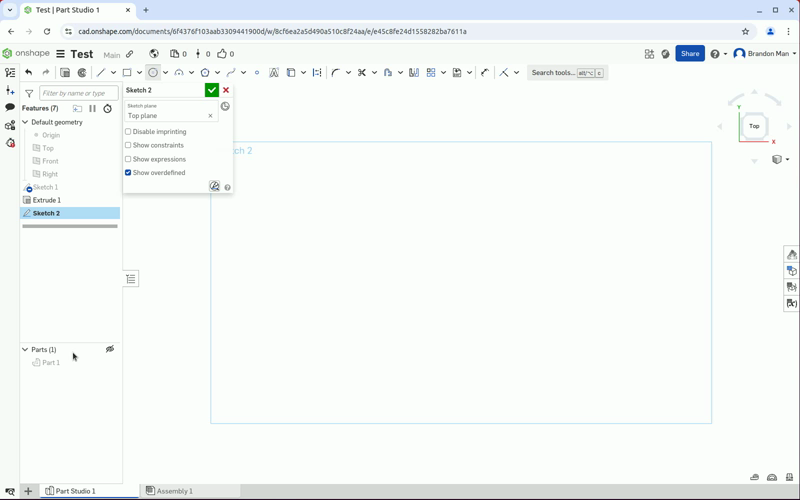
mouse_move(384, 299)
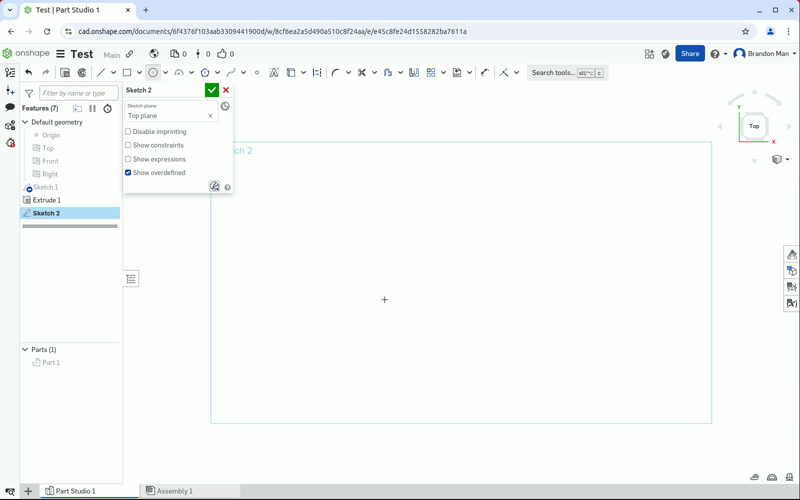
click(384, 299)
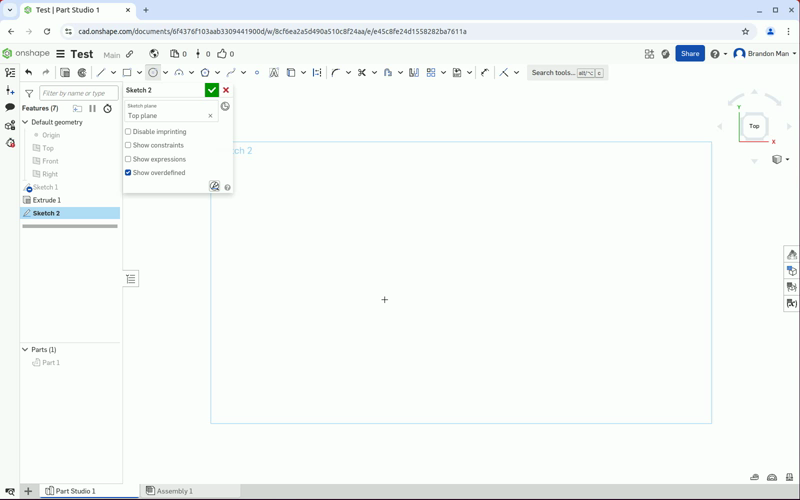
key_up(shift)
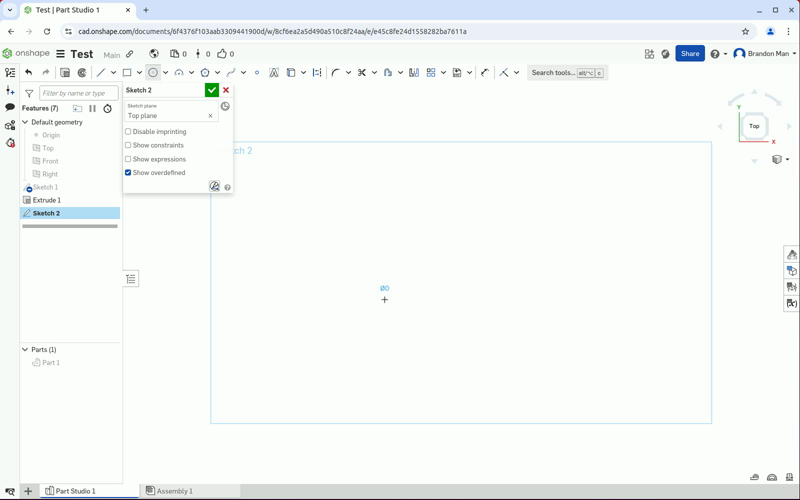
mouse_move(420, 299)
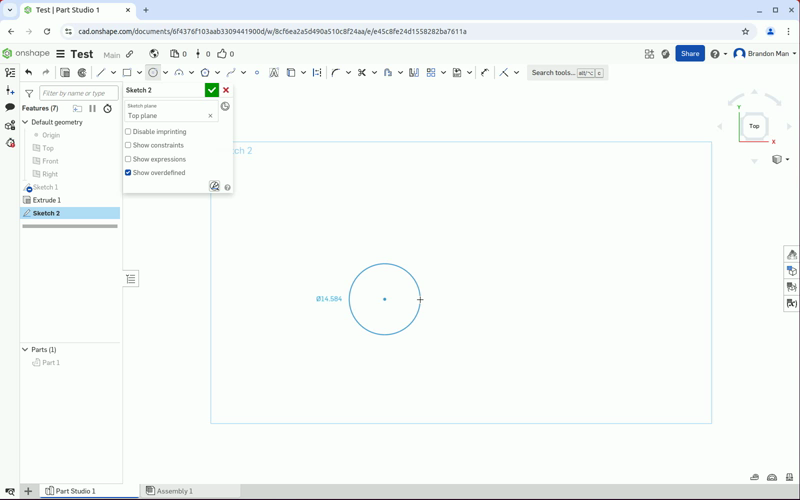
click(420, 299)
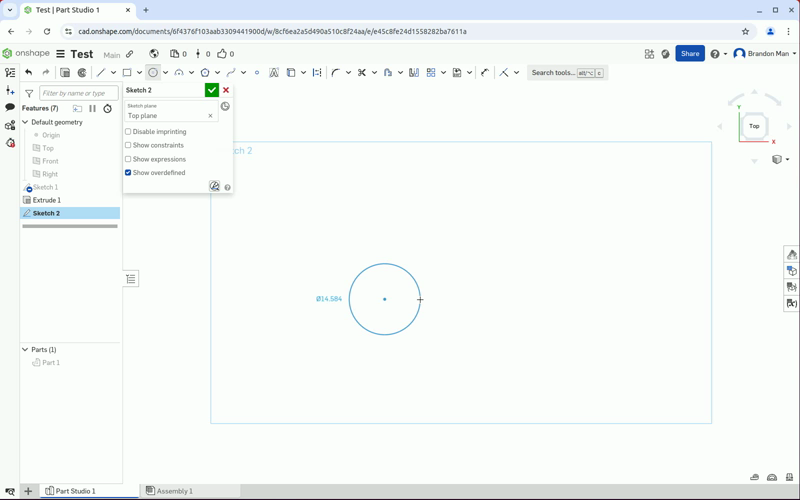
key(esc)
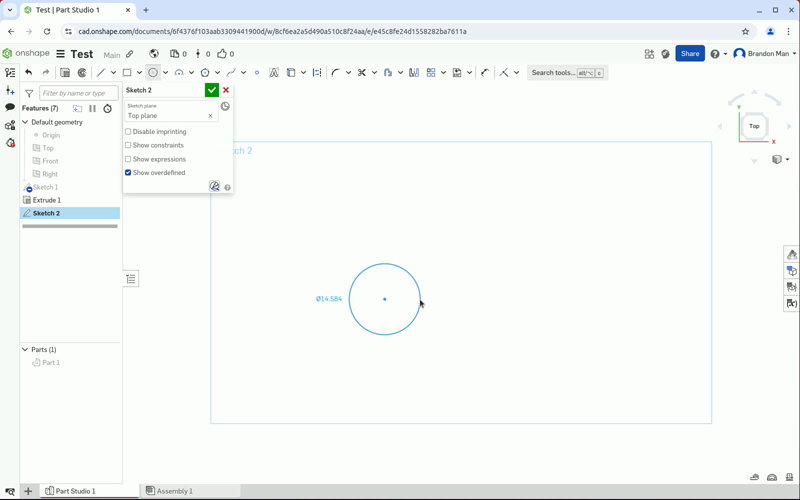
mouse_move(409, 296)
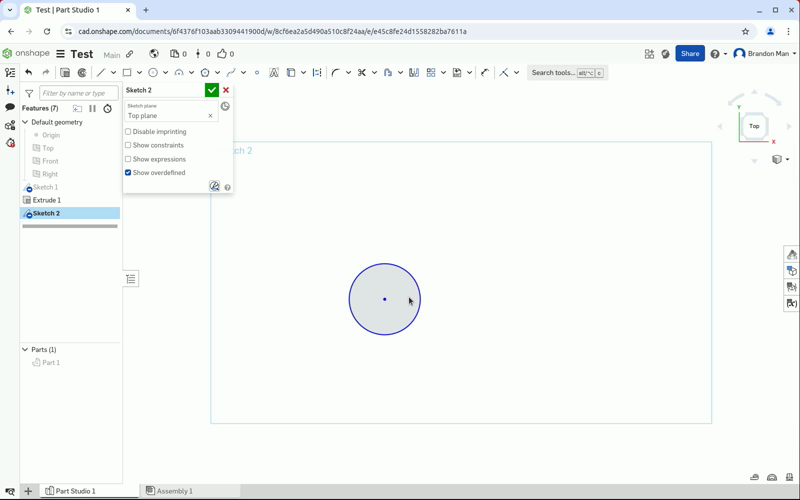
click(409, 296)
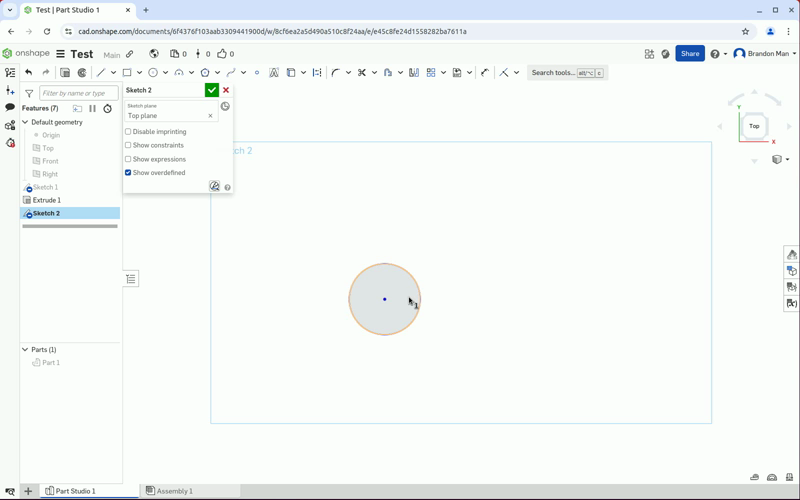
mouse_move(73, 352)
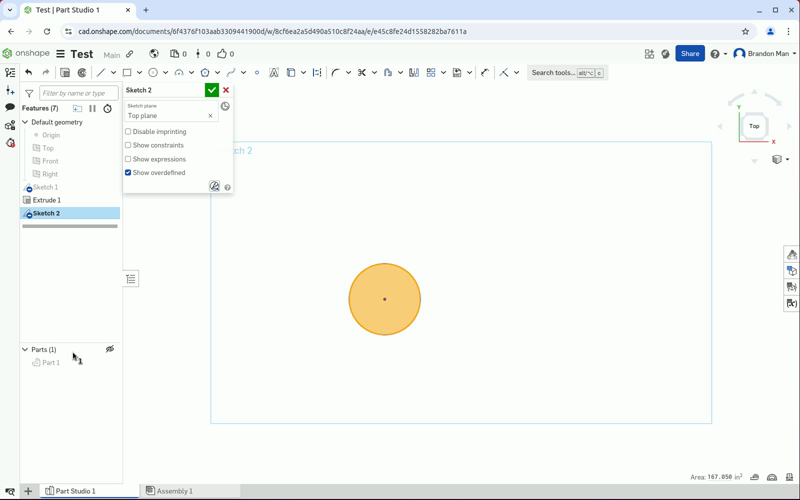
key(shift+y)
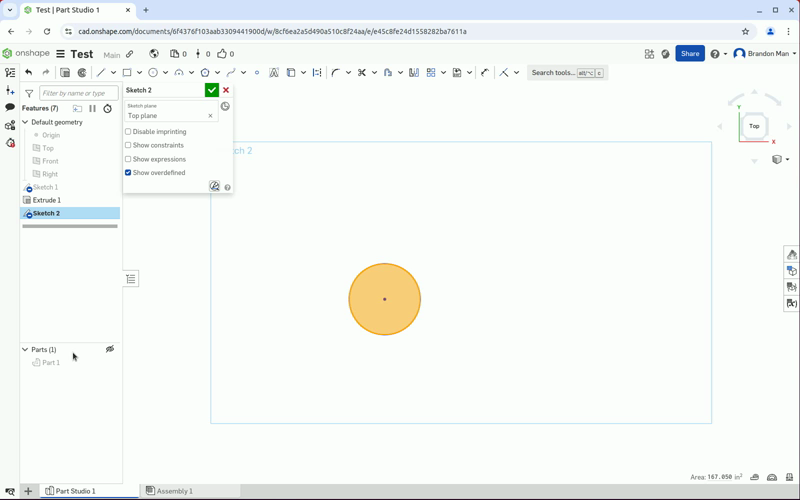
key(shift+e)
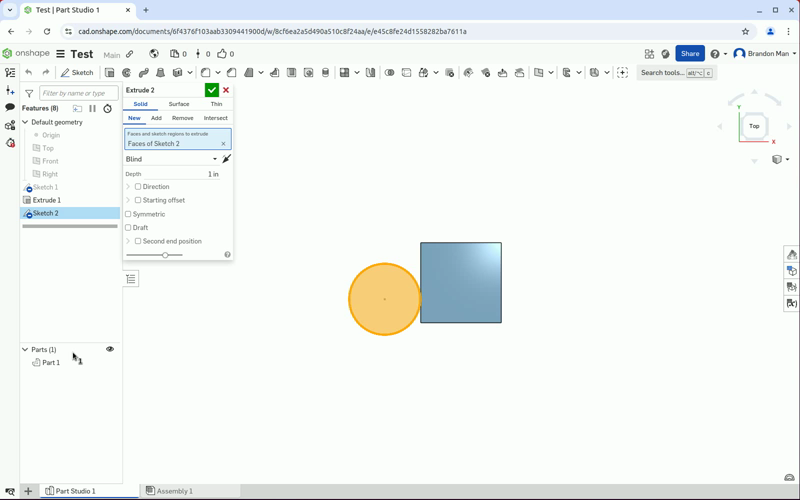
mouse_move(143, 106)
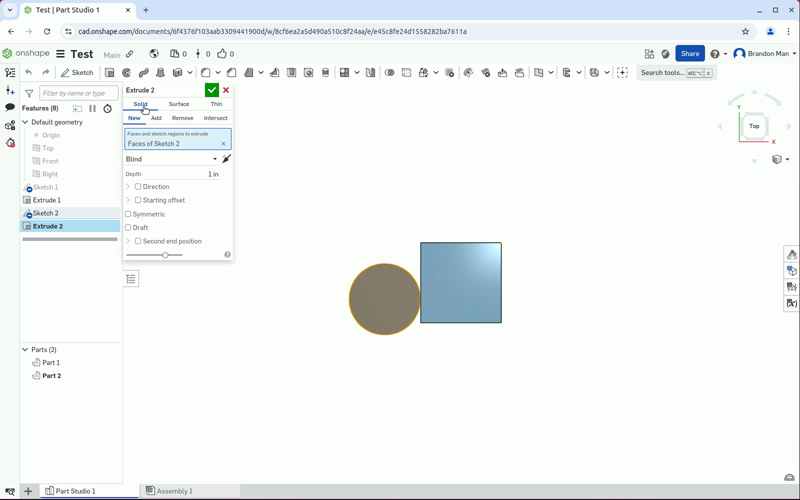
click(143, 106)
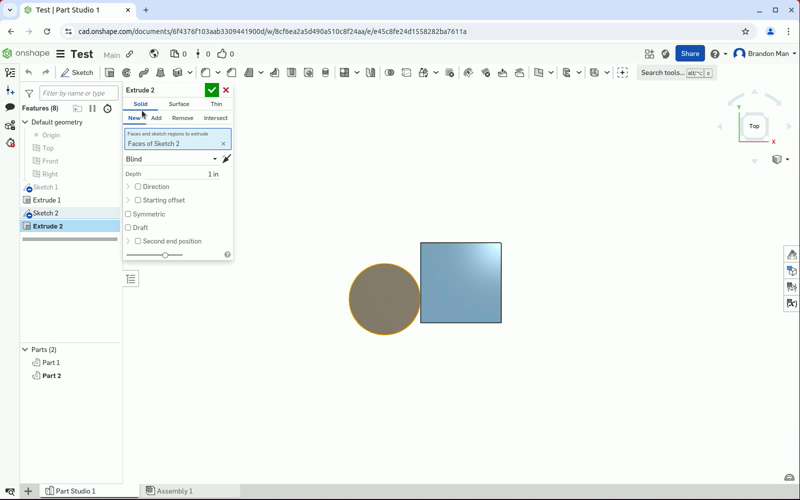
mouse_move(137, 120)
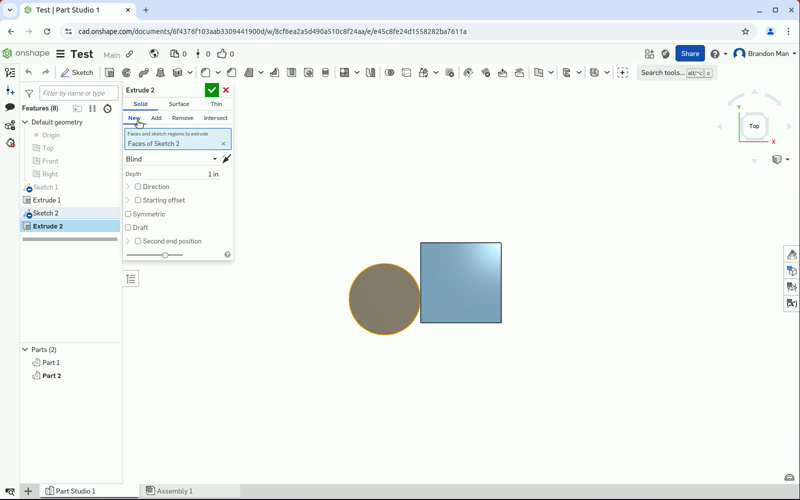
click(137, 120)
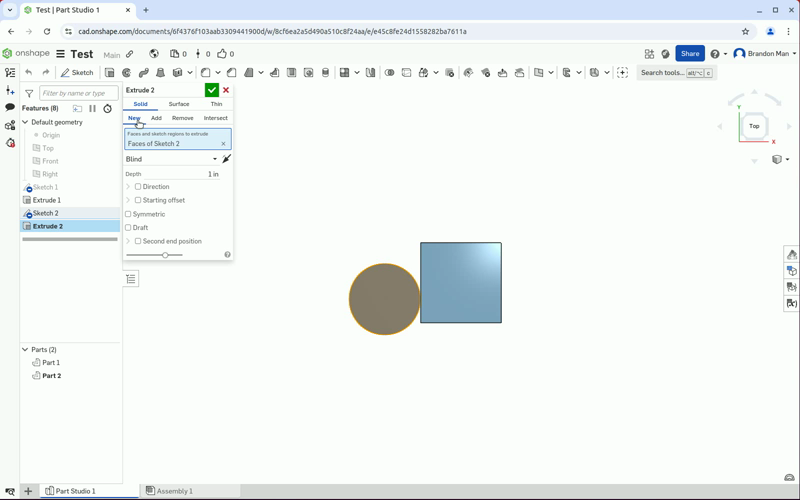
key(tab, 4)
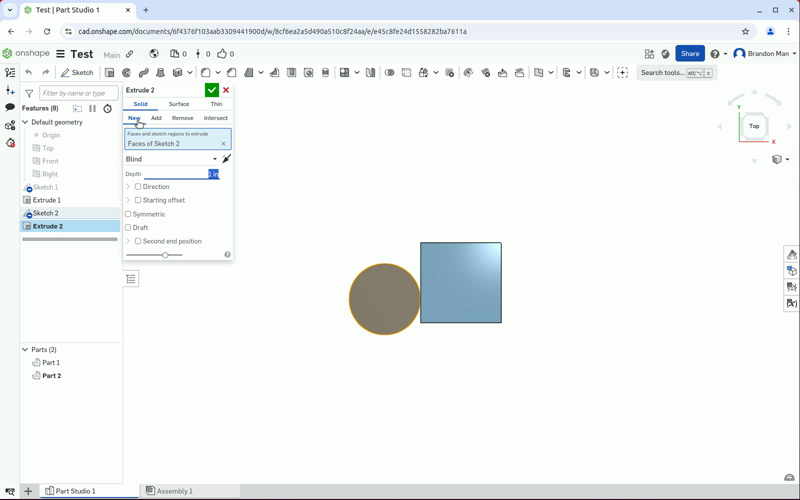
text(16.368)
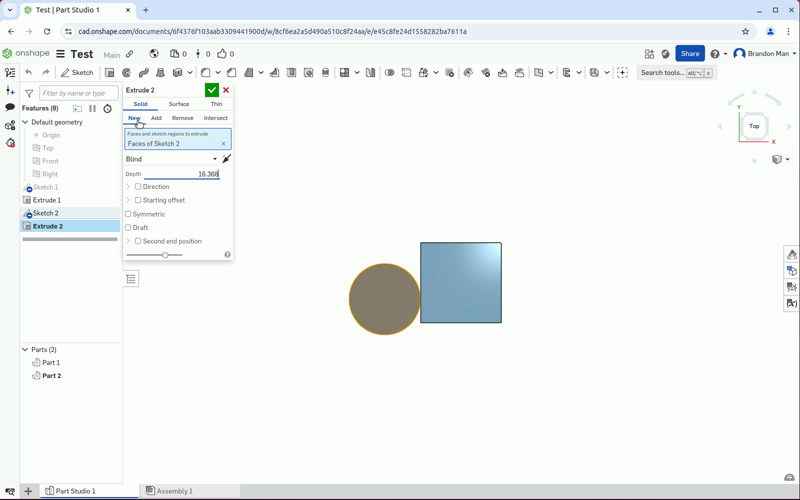
key(enter)
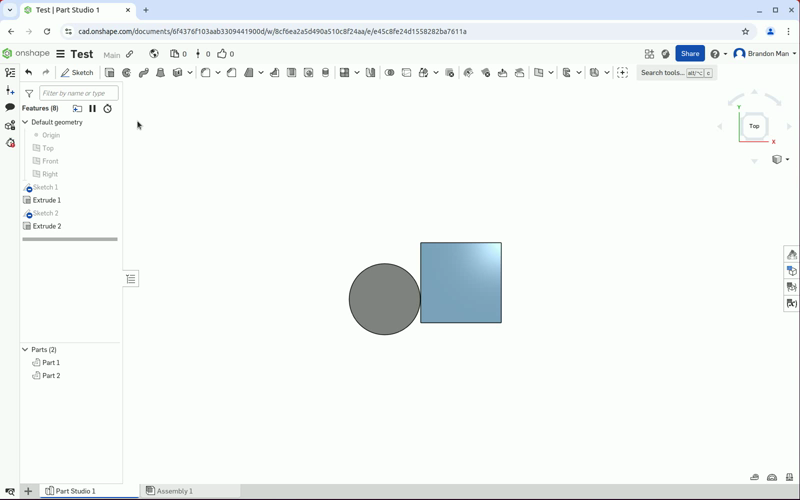
key(shift+h)
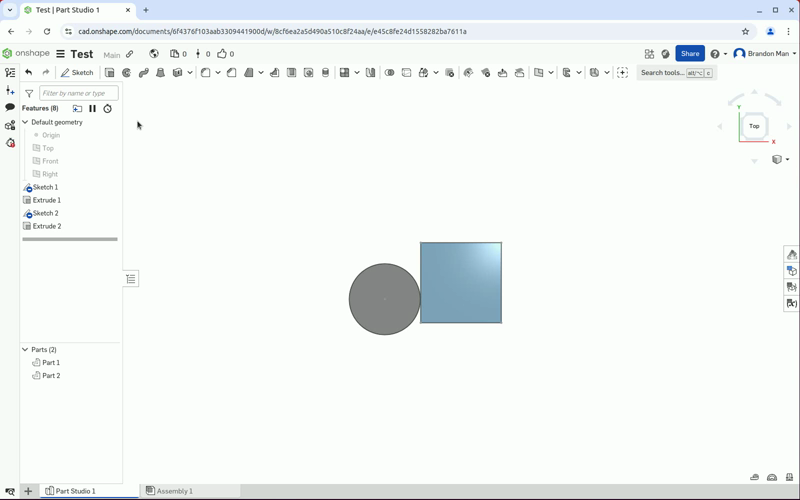
key(shift+h)
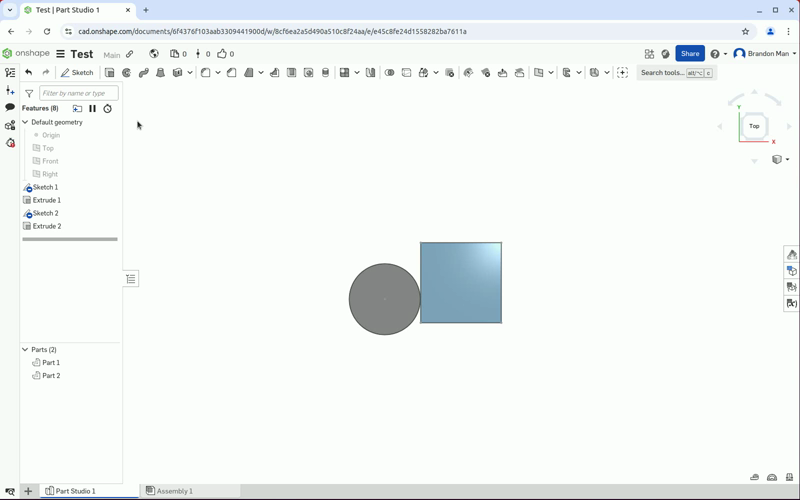
key(shift+7)
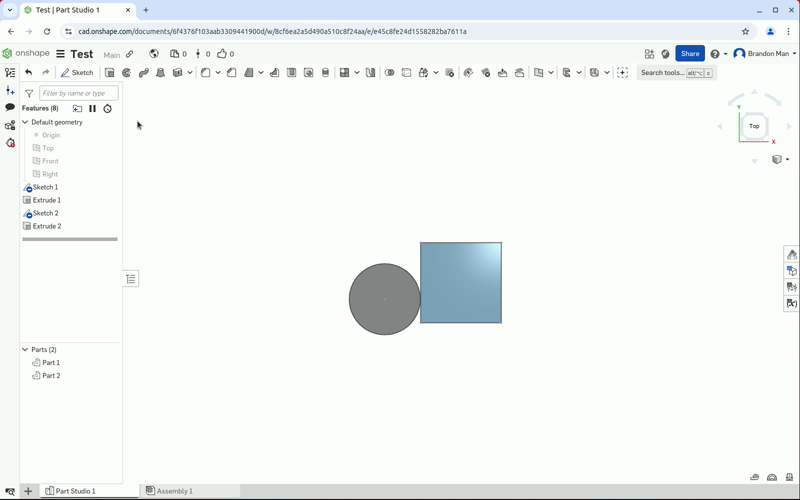
key(up, 3)
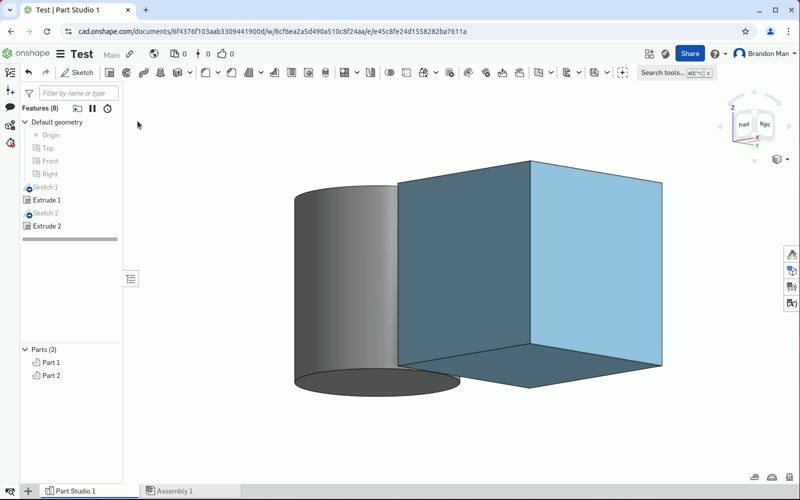
key(left, 3)
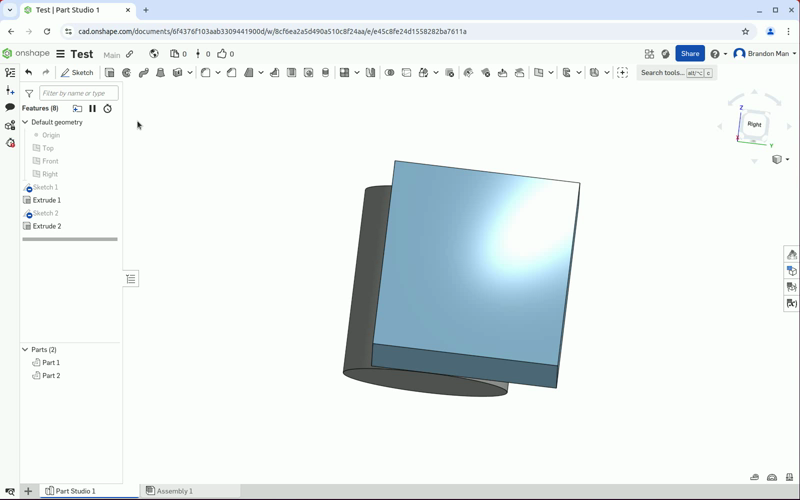
key(right, 3)
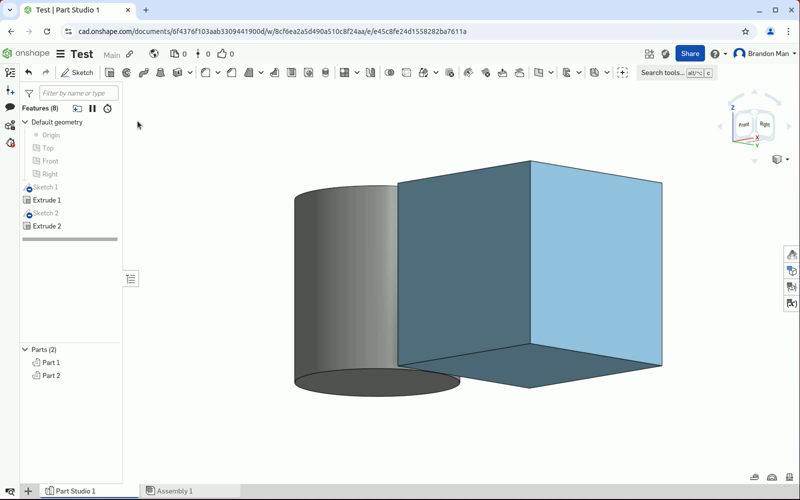
key(down, 3)
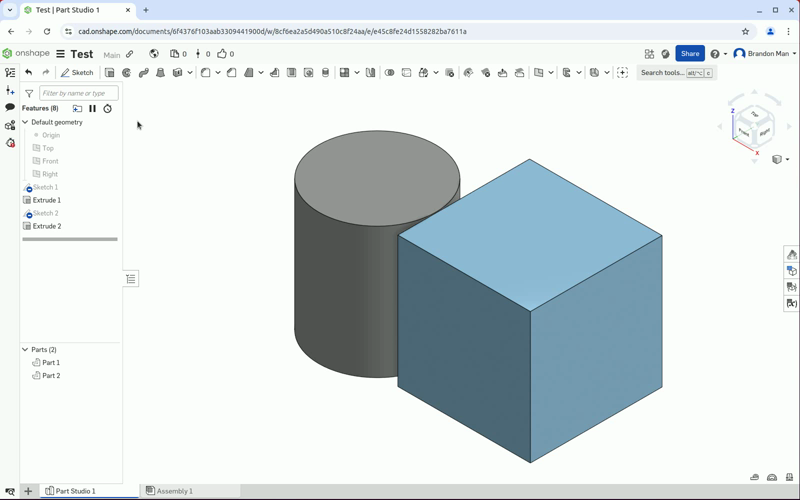
mouse_move(73, 189)
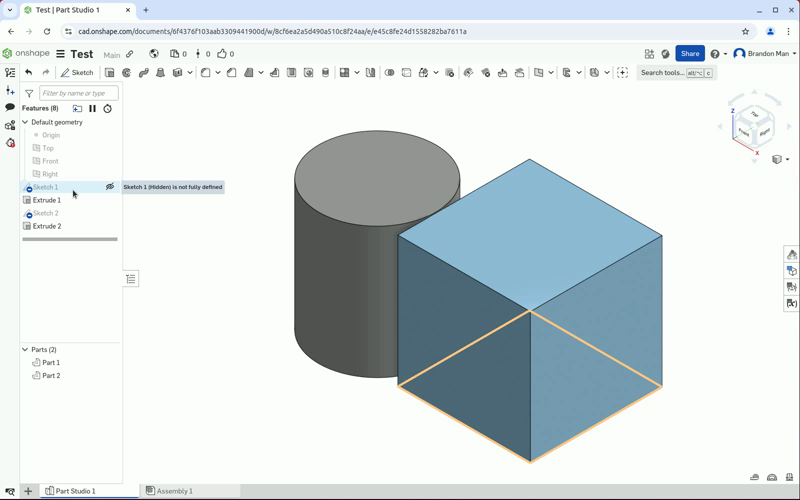
click(73, 189)